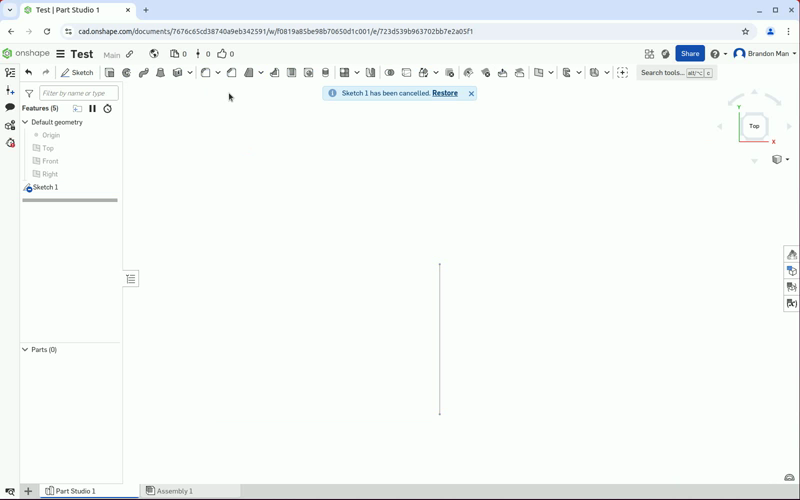
key(shift+h)
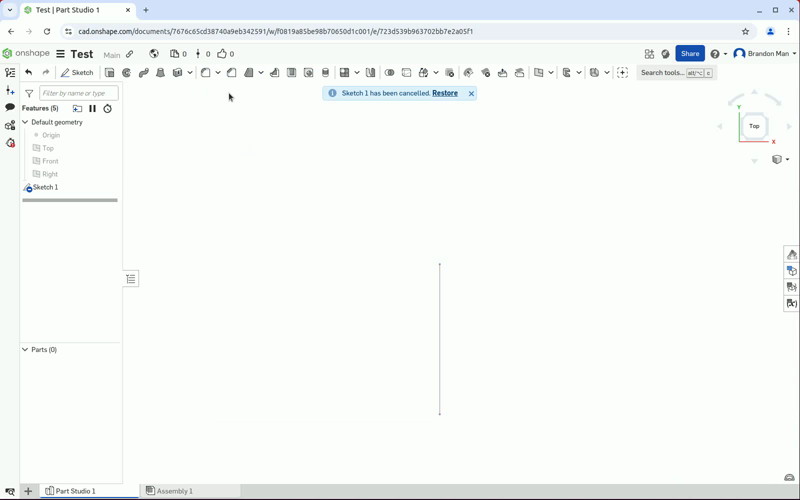
key(shift+s)
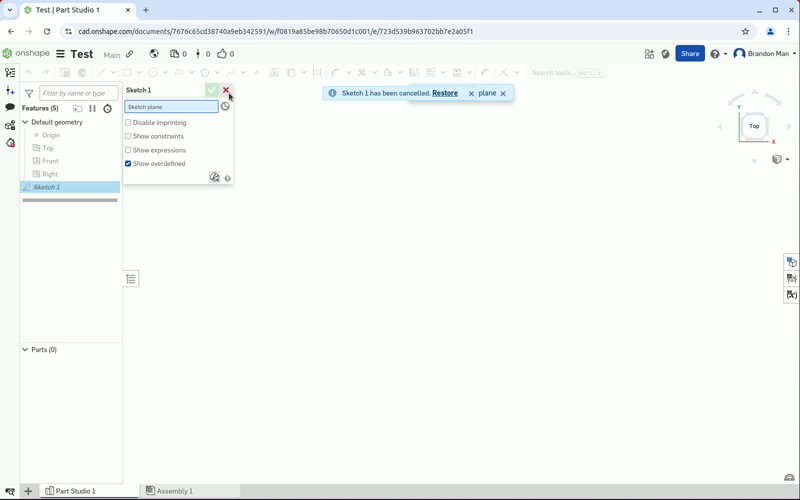
mouse_move(73, 150)
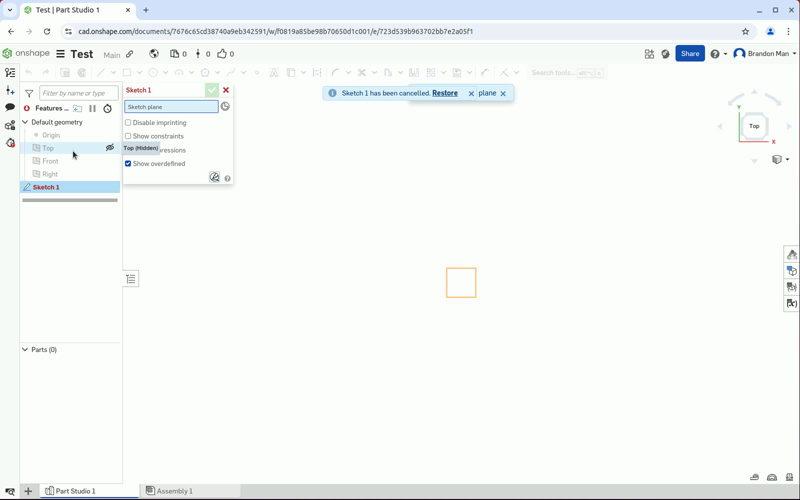
click(73, 150)
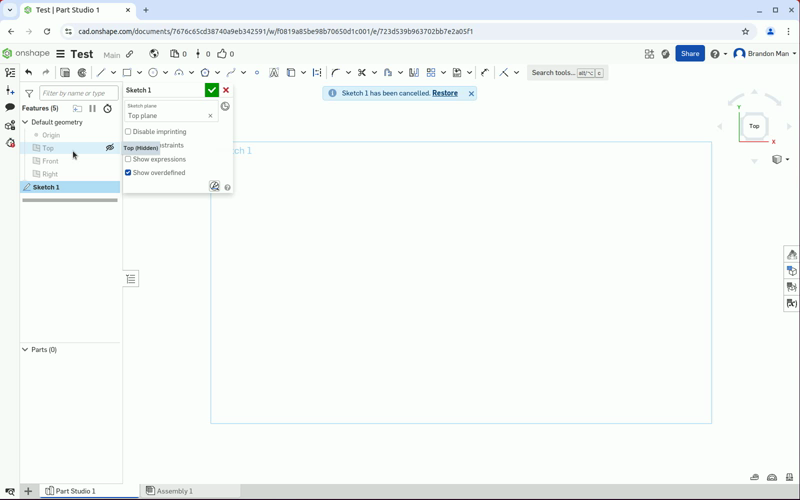
mouse_move(73, 352)
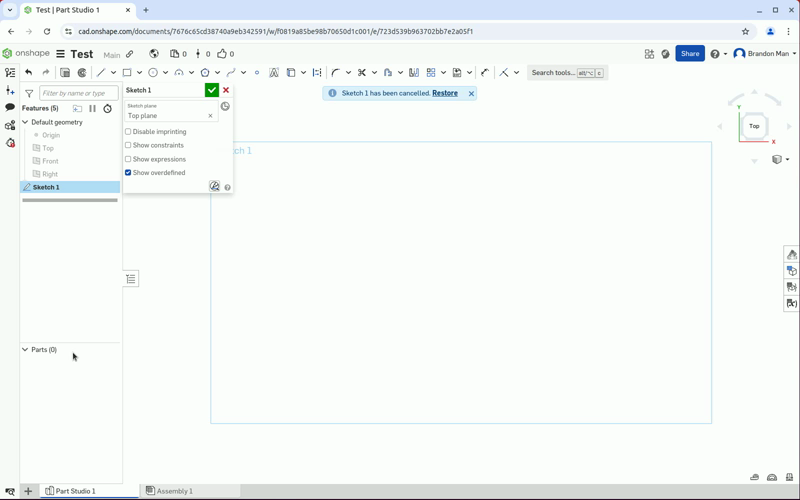
key(y)
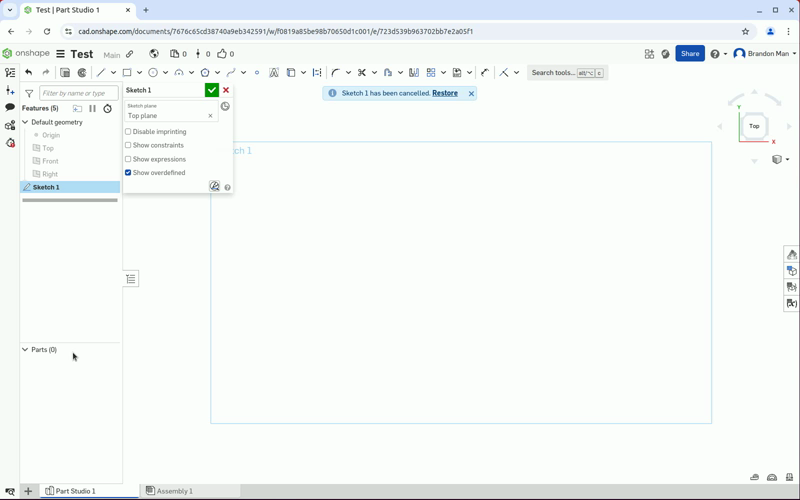
key(c)
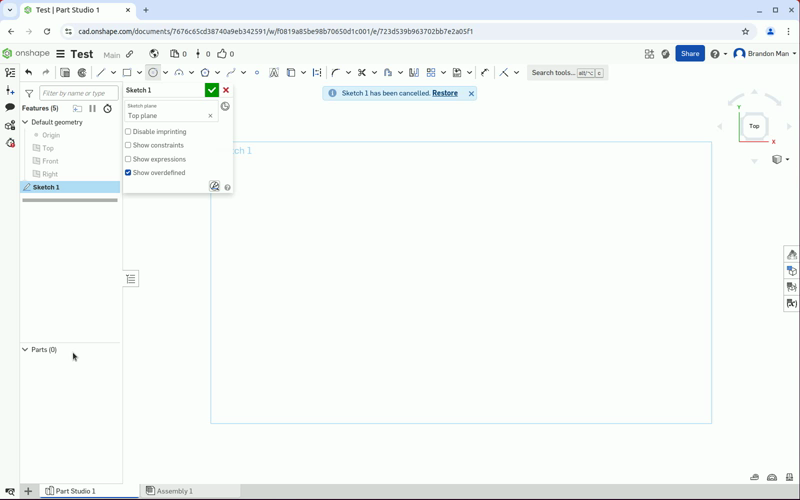
key_down(shift)
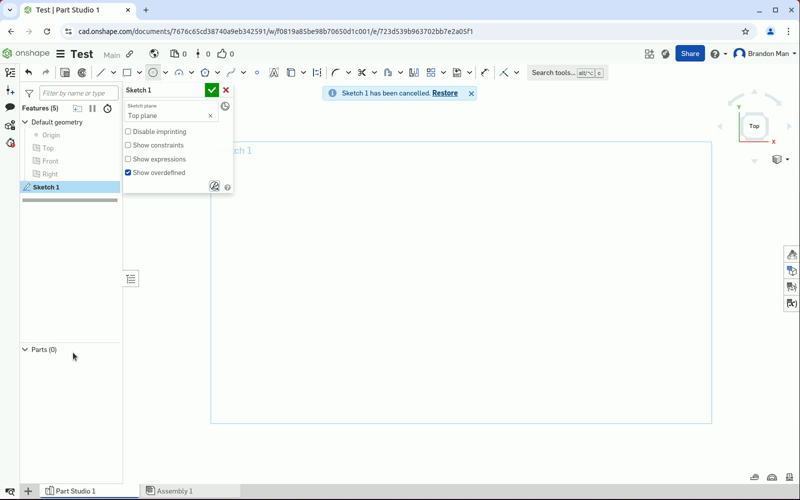
mouse_move(461, 282)
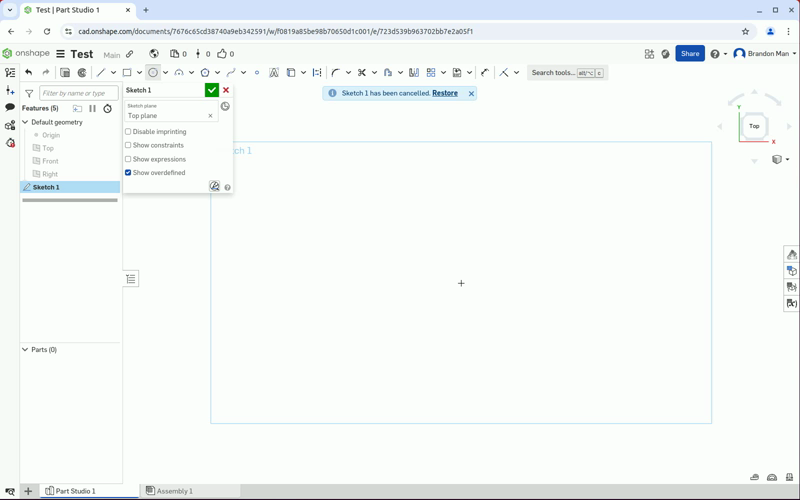
click(461, 282)
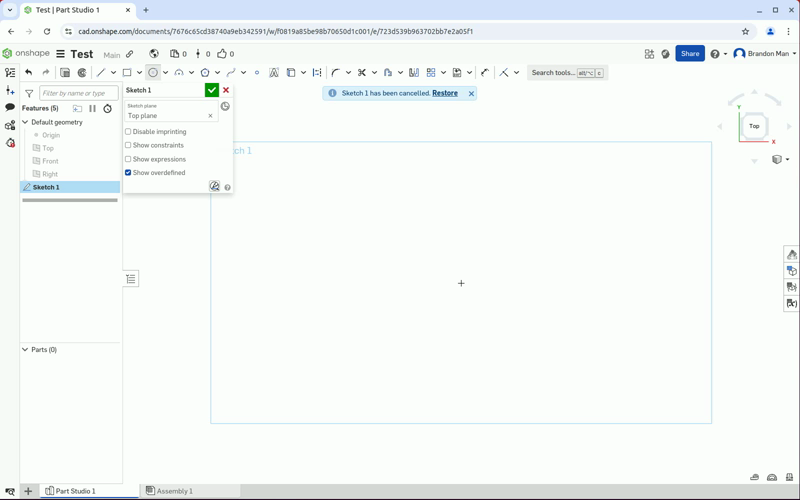
key_up(shift)
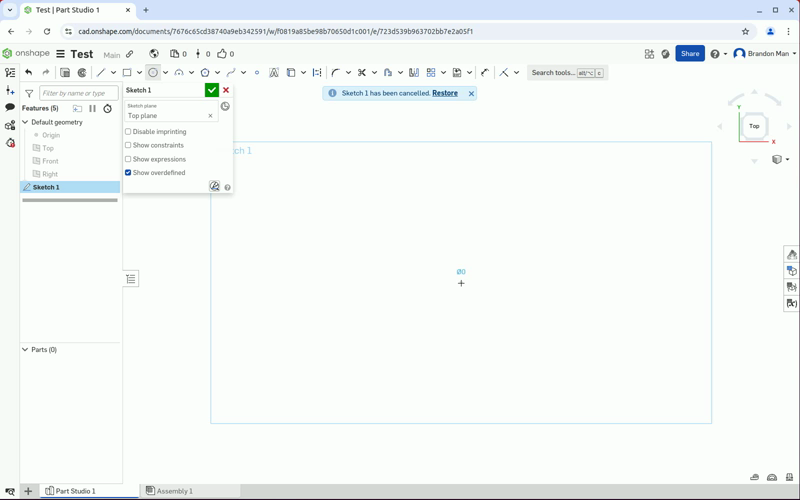
mouse_move(552, 282)
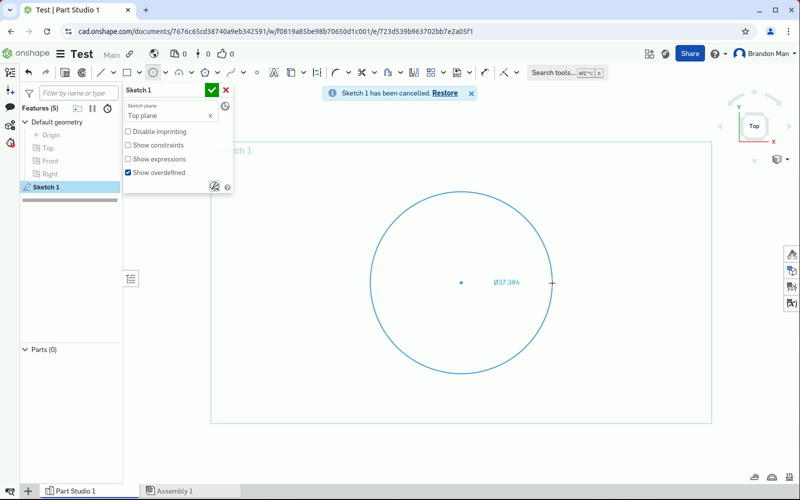
click(552, 282)
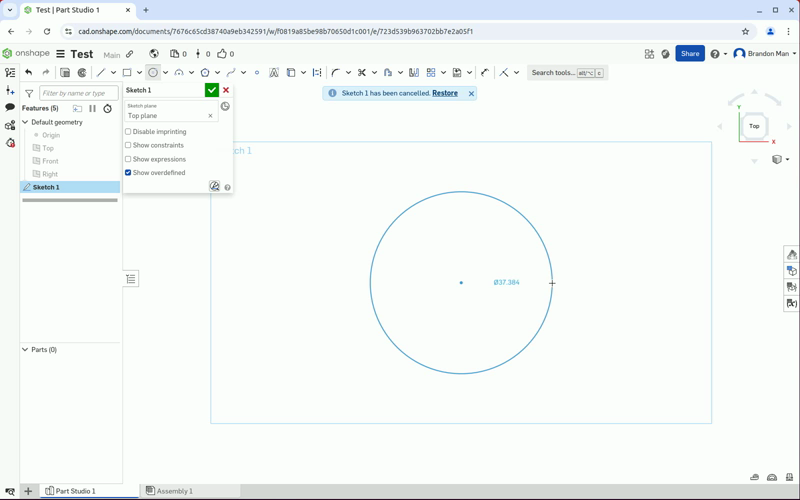
key(esc)
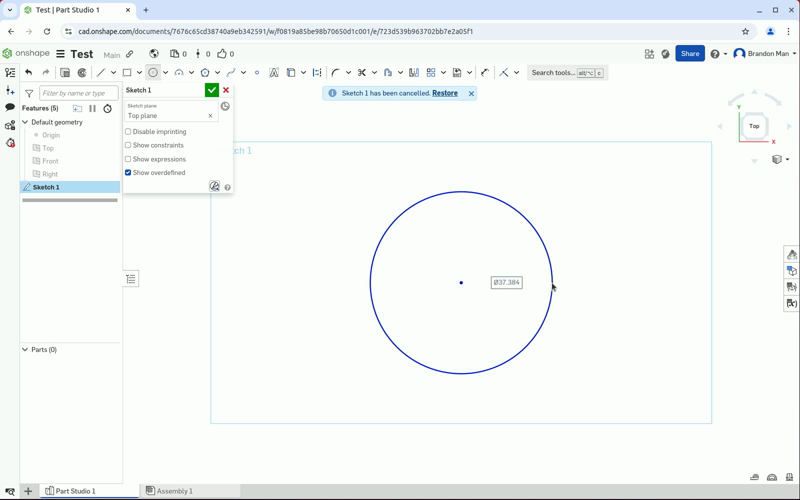
key(c)
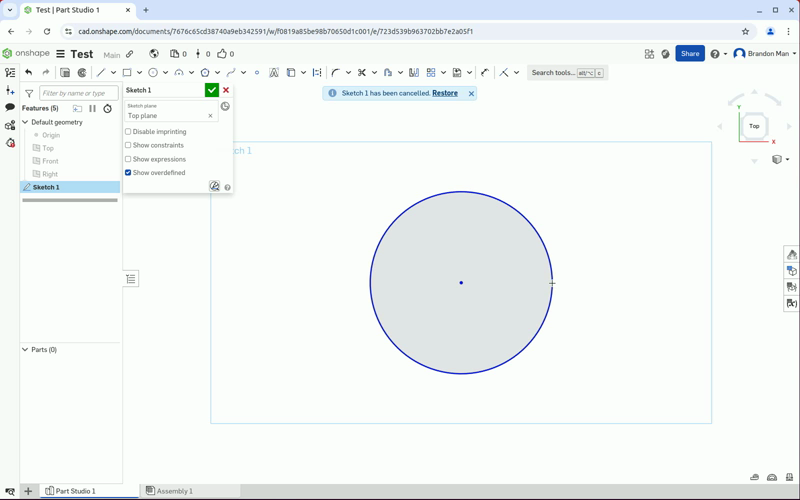
key_down(shift)
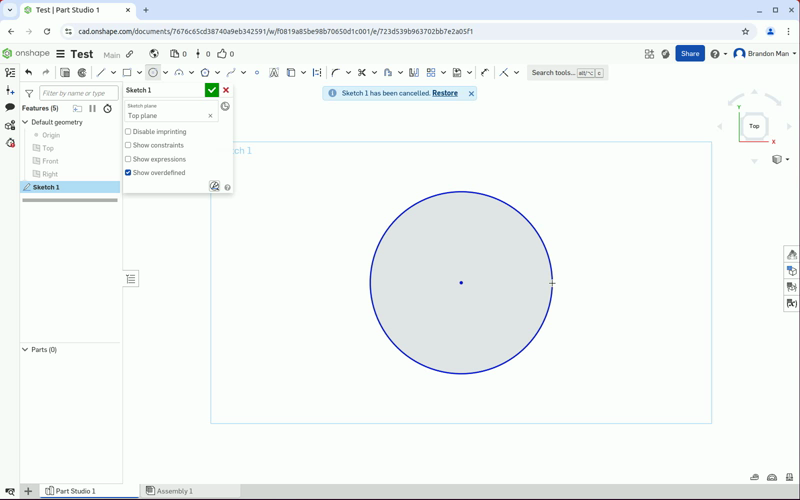
mouse_move(461, 282)
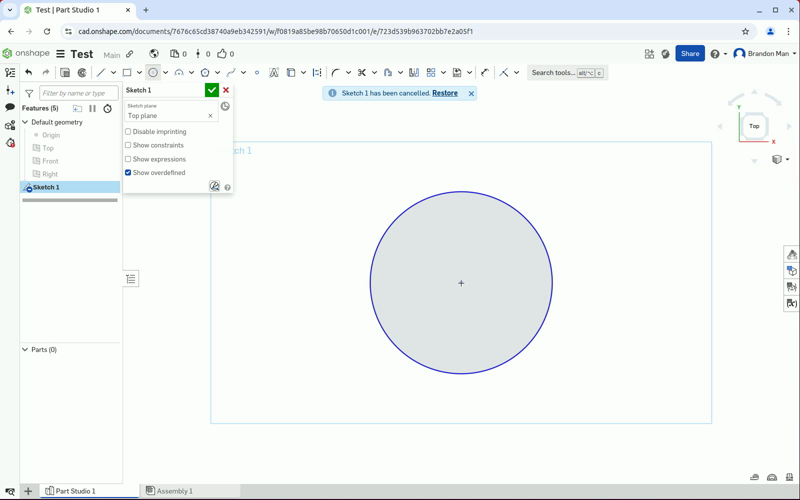
click(461, 282)
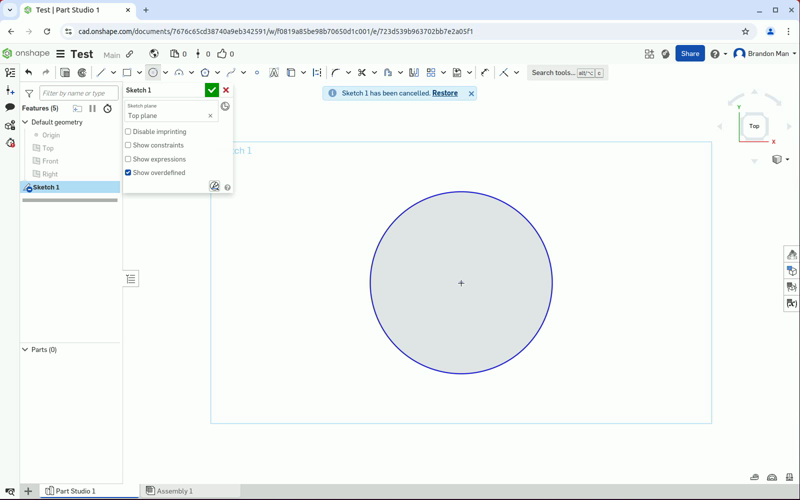
key_up(shift)
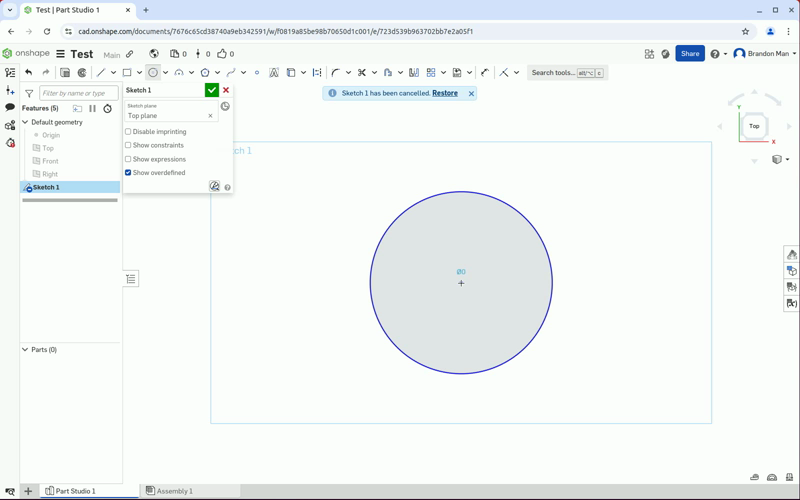
mouse_move(539, 282)
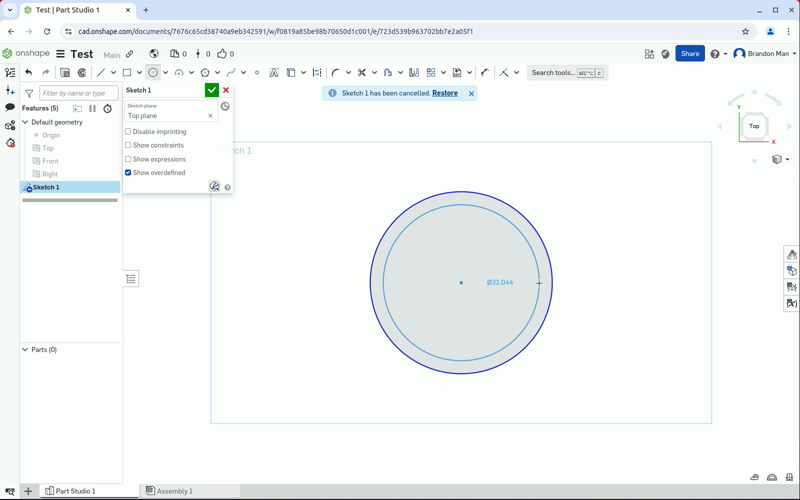
click(539, 282)
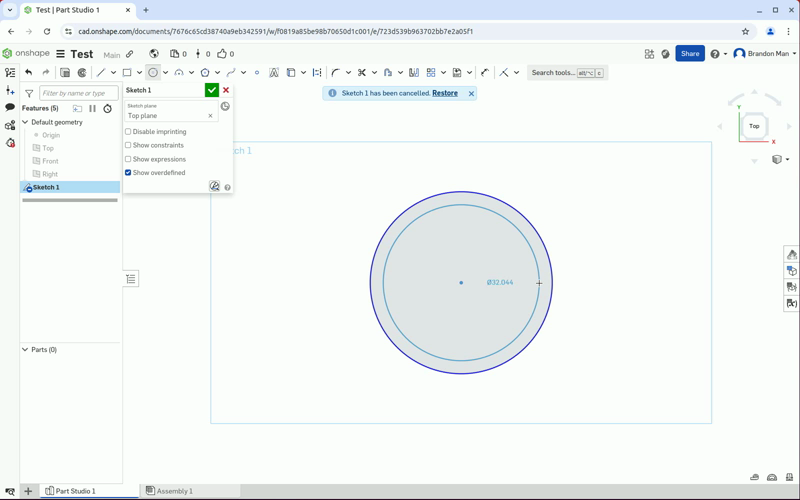
key(esc)
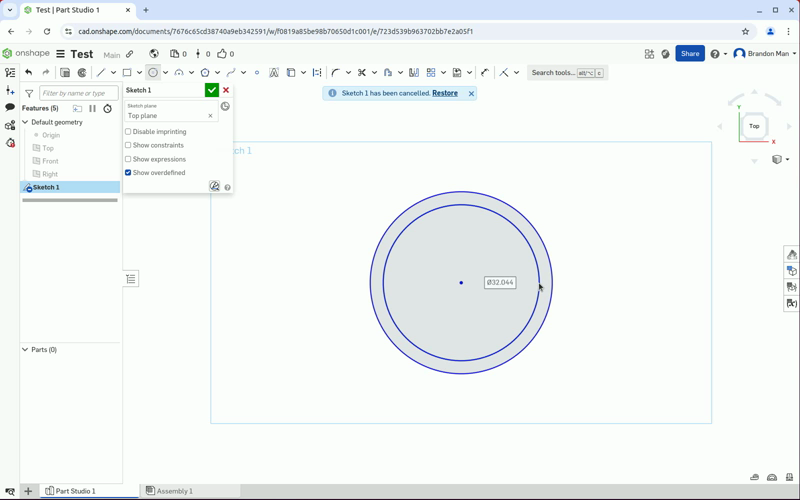
mouse_move(517, 343)
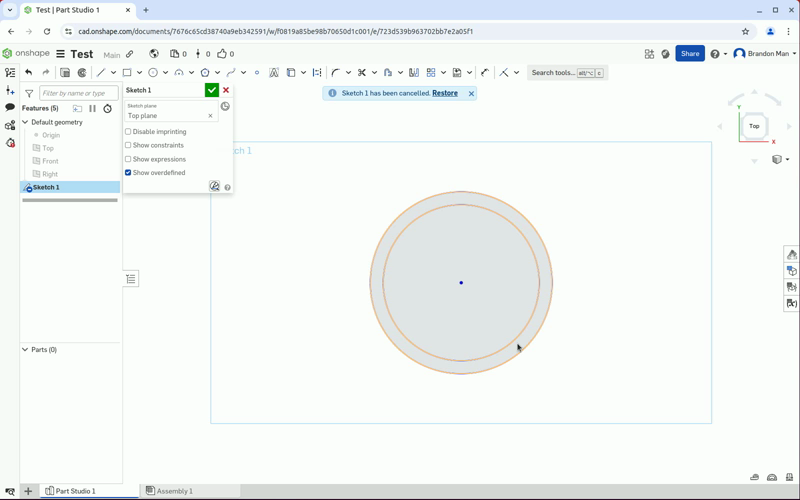
click(517, 343)
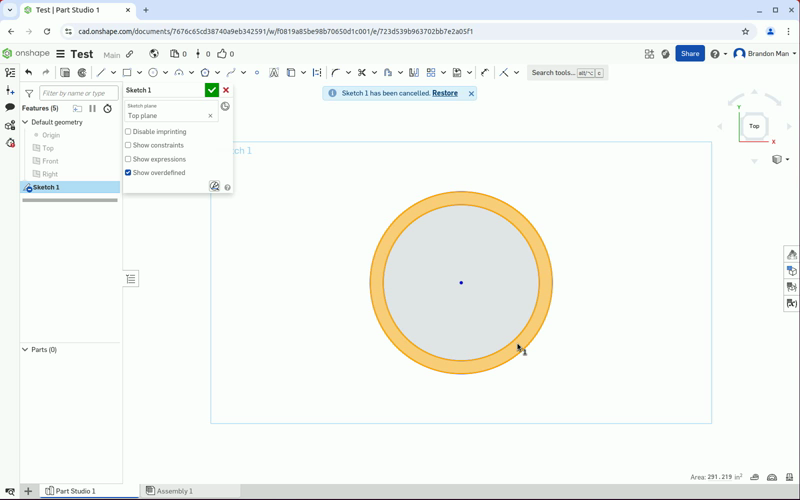
mouse_move(73, 352)
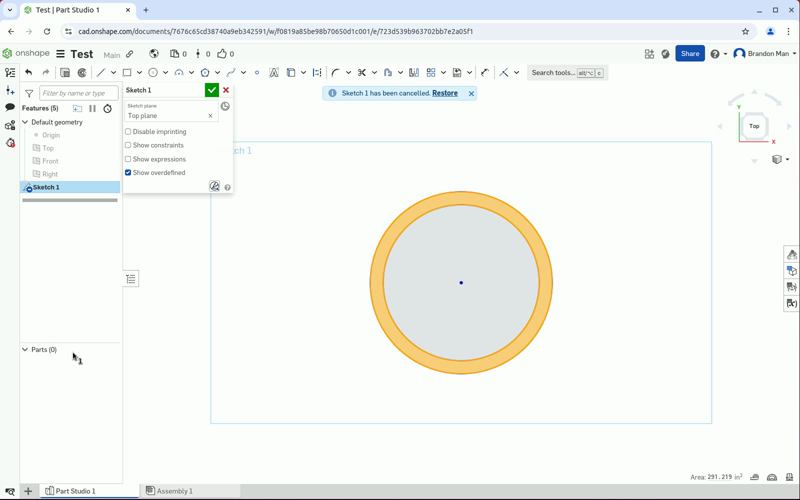
key(shift+y)
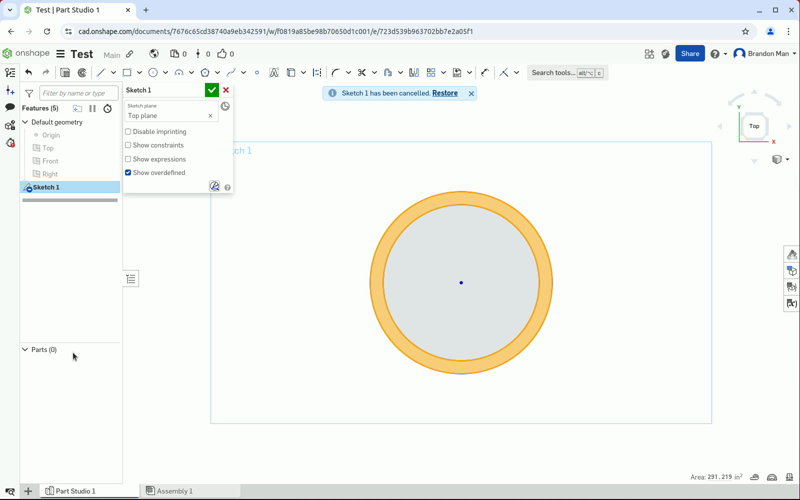
key(shift+e)
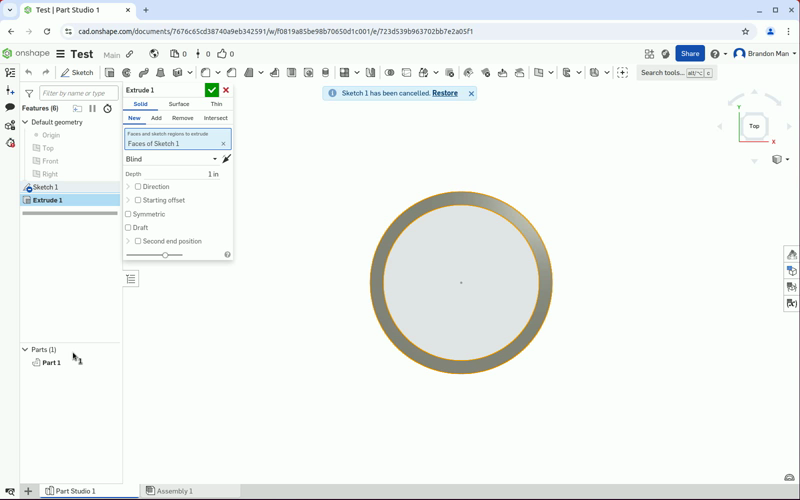
mouse_move(143, 106)
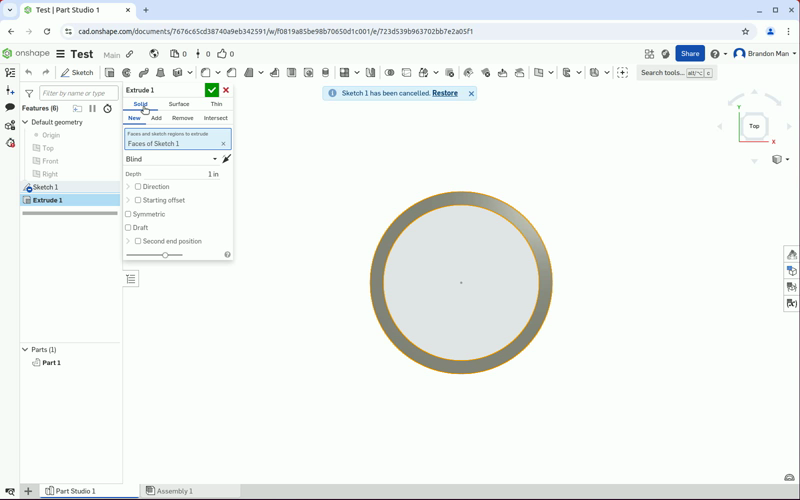
click(143, 106)
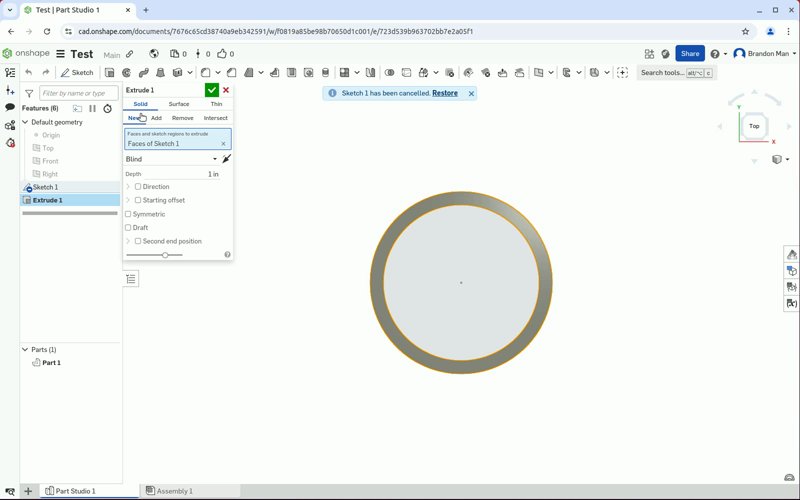
mouse_move(137, 120)
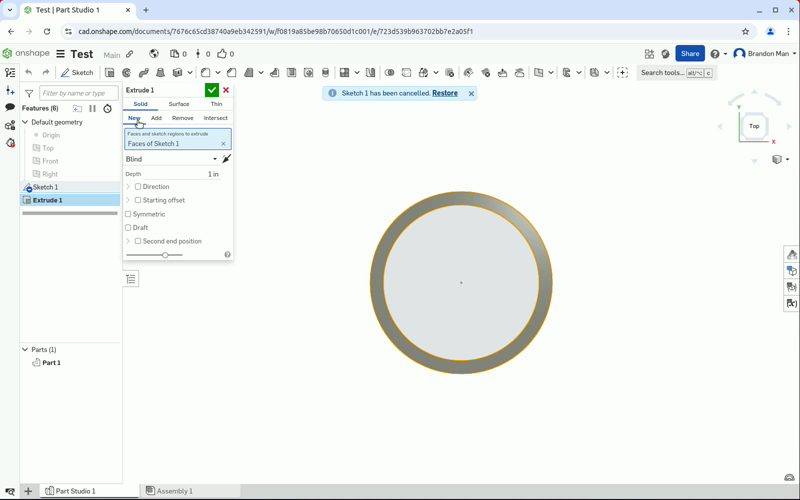
click(137, 120)
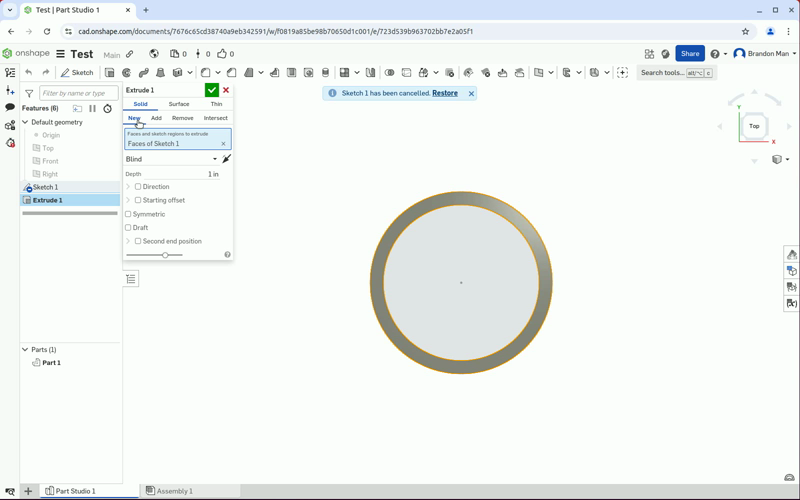
key(tab, 4)
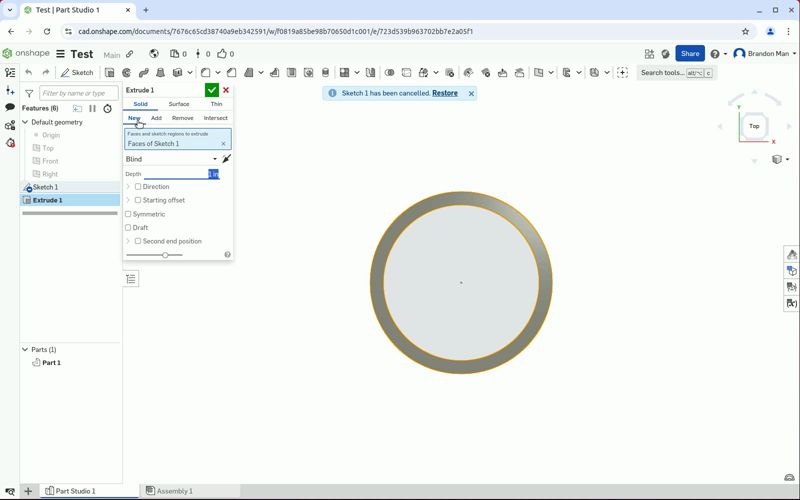
text(23.108)
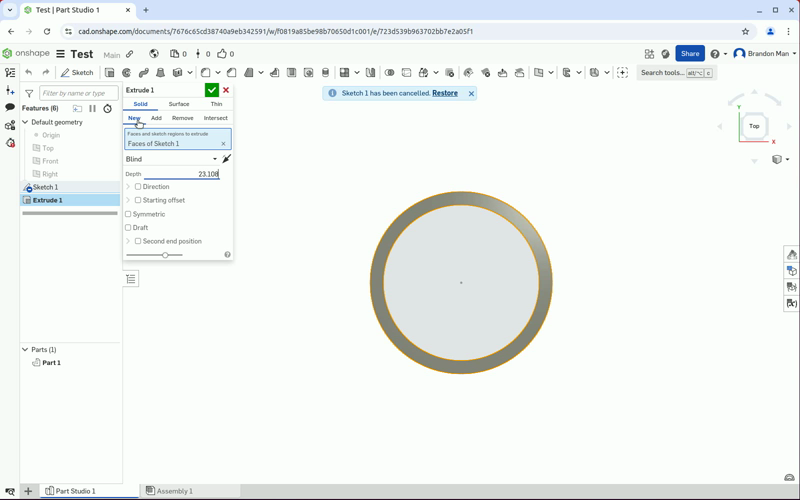
key(enter)
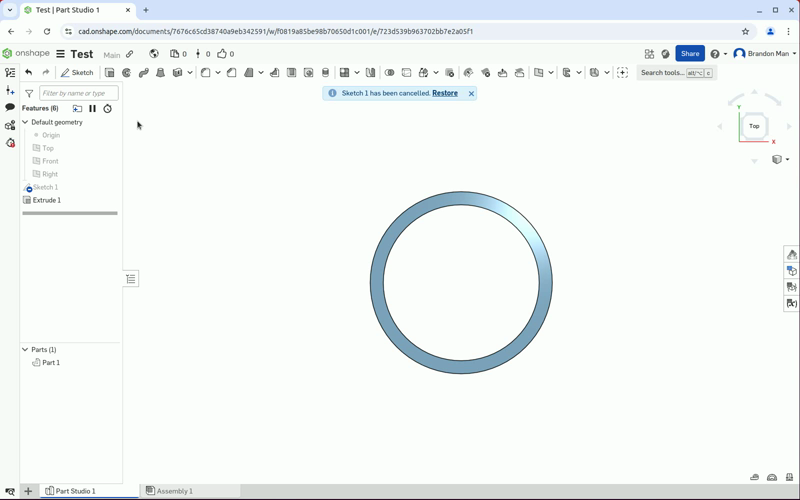
key(shift+h)
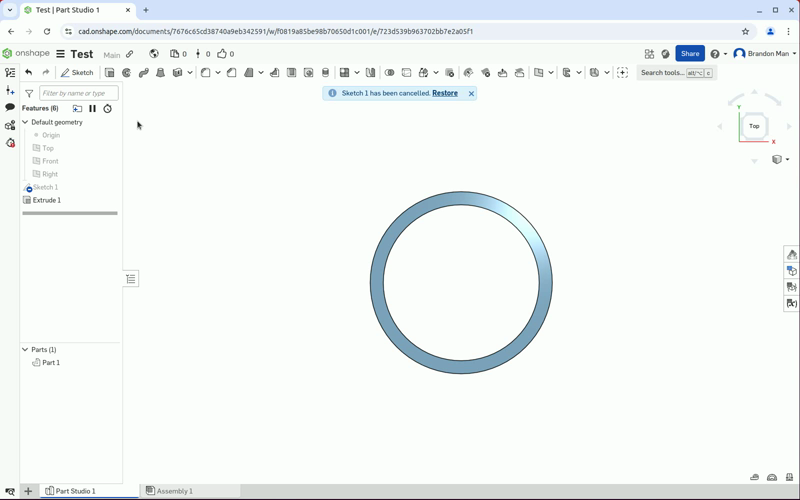
key(shift+h)
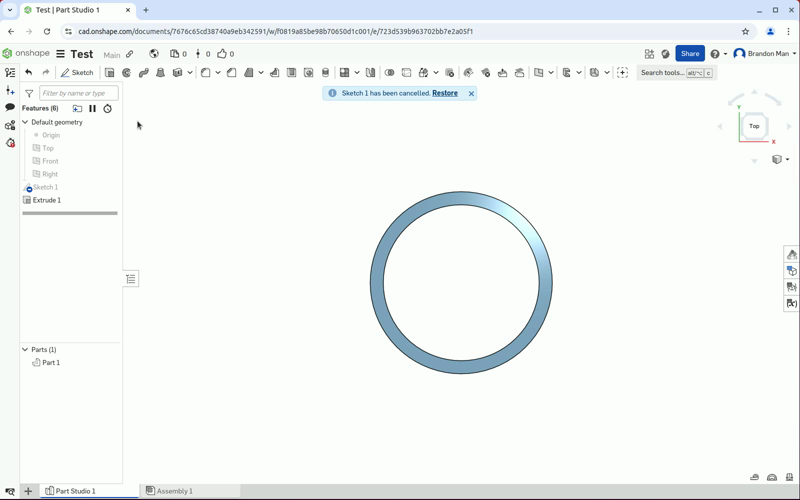
mouse_move(73, 189)
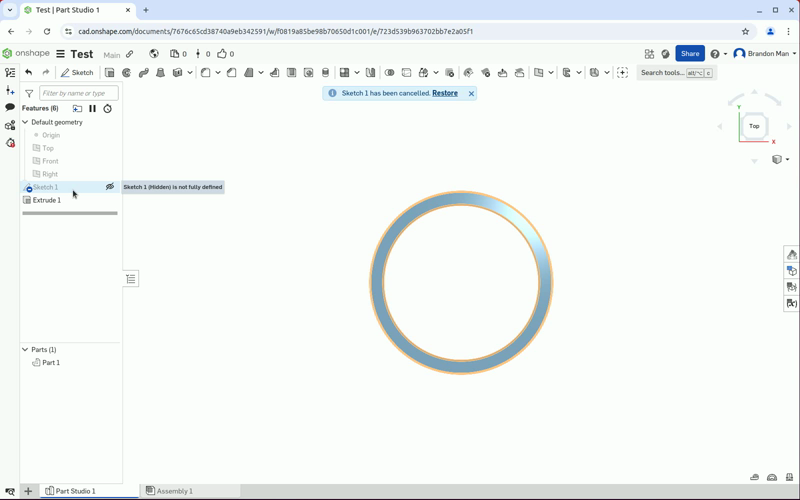
click(73, 189)
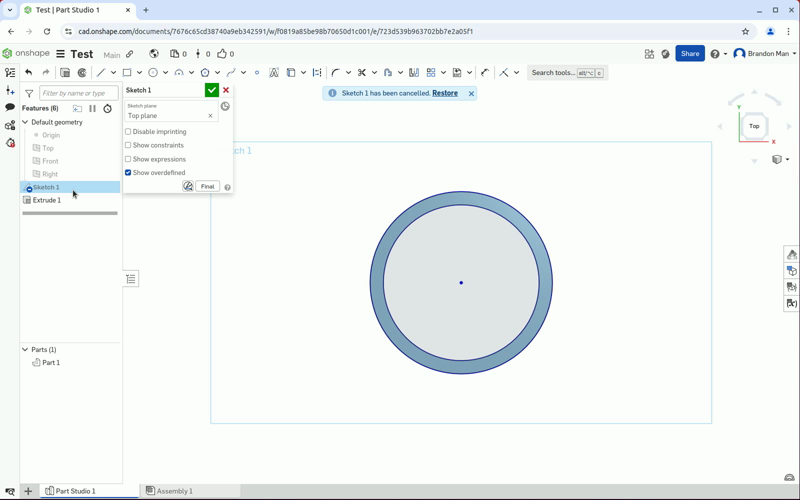
mouse_move(229, 92)
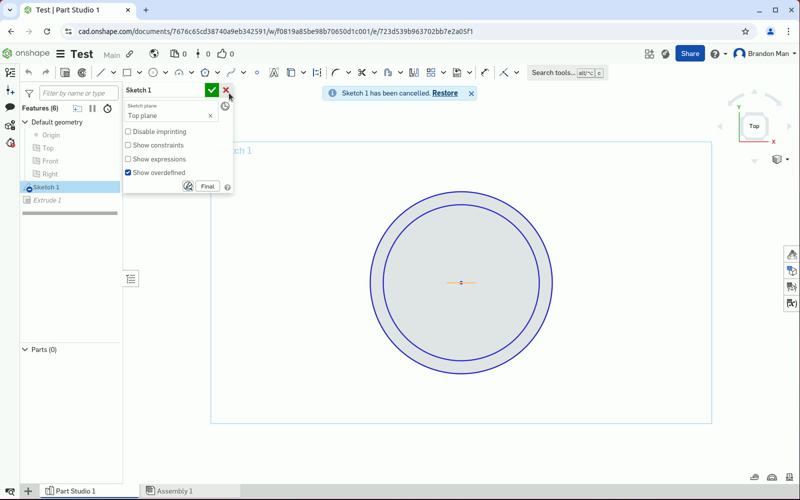
click(229, 92)
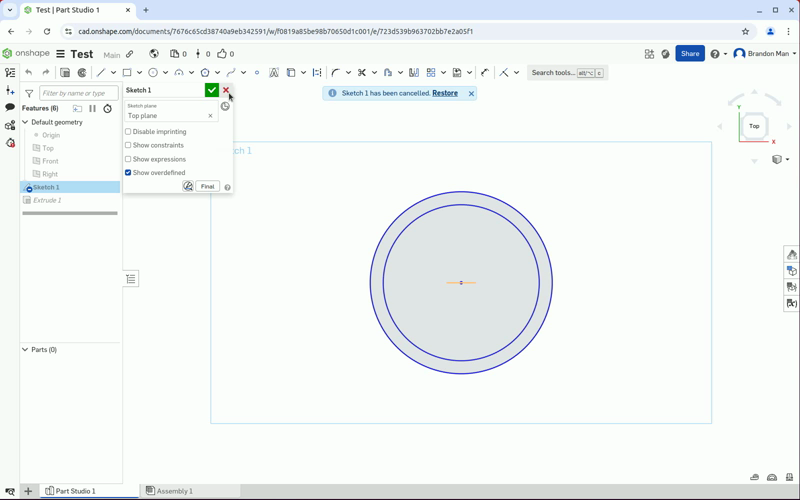
key(shift+s)
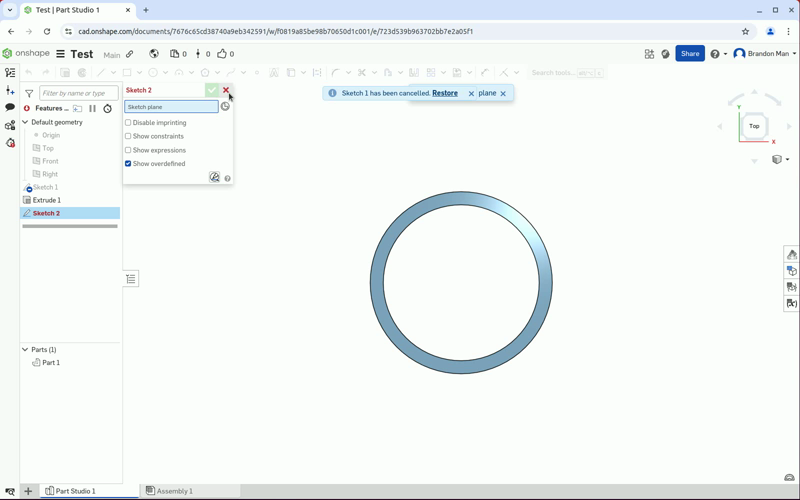
mouse_move(73, 150)
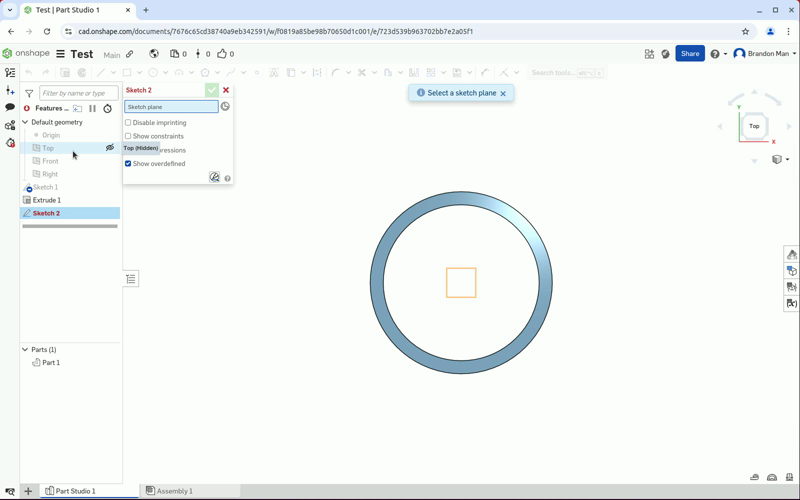
click(73, 150)
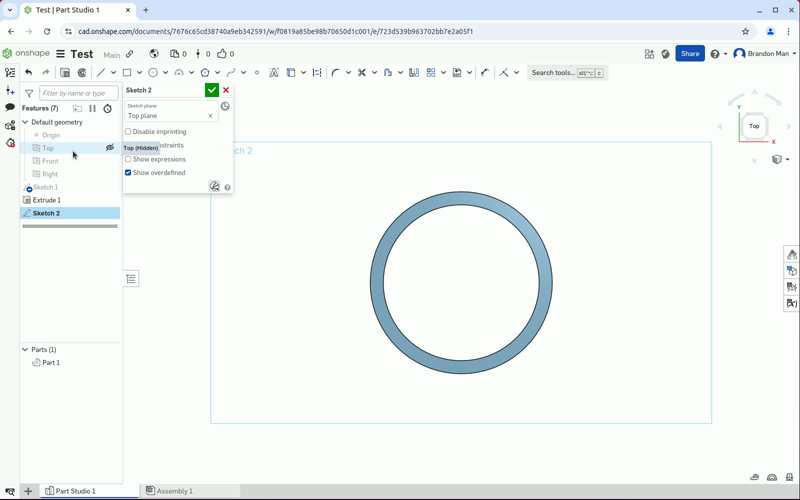
mouse_move(73, 352)
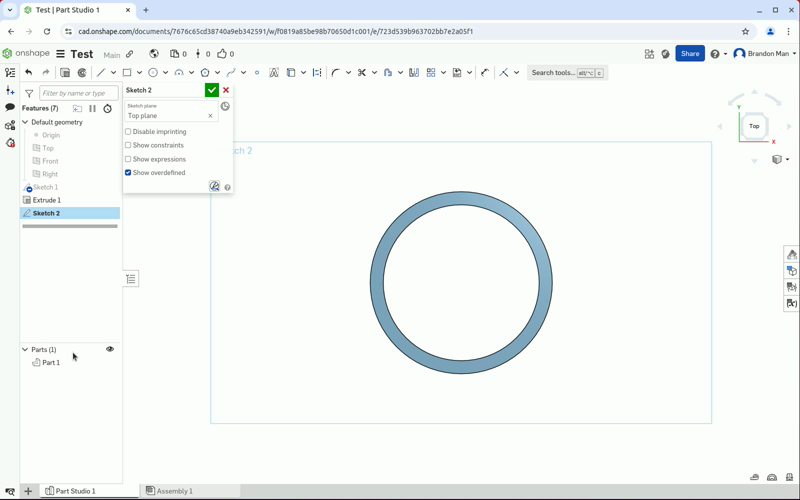
key(y)
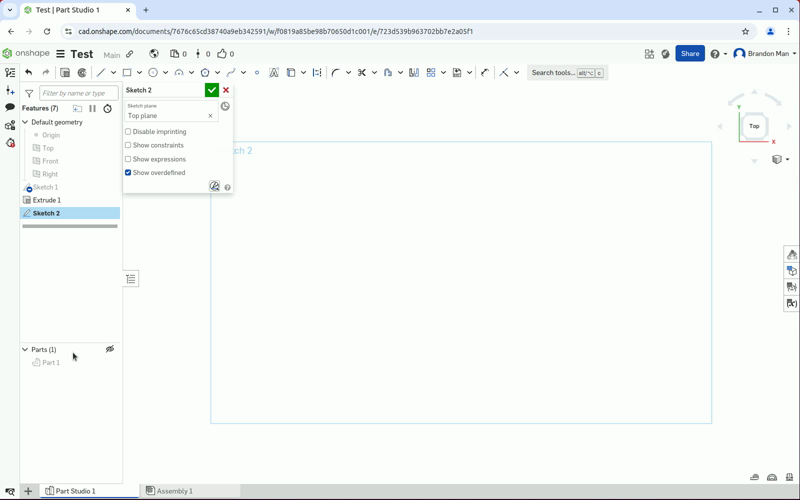
key(c)
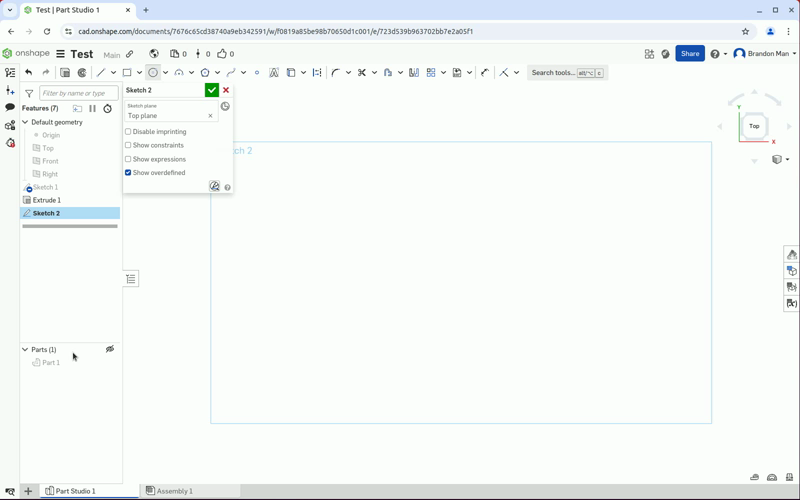
key_down(shift)
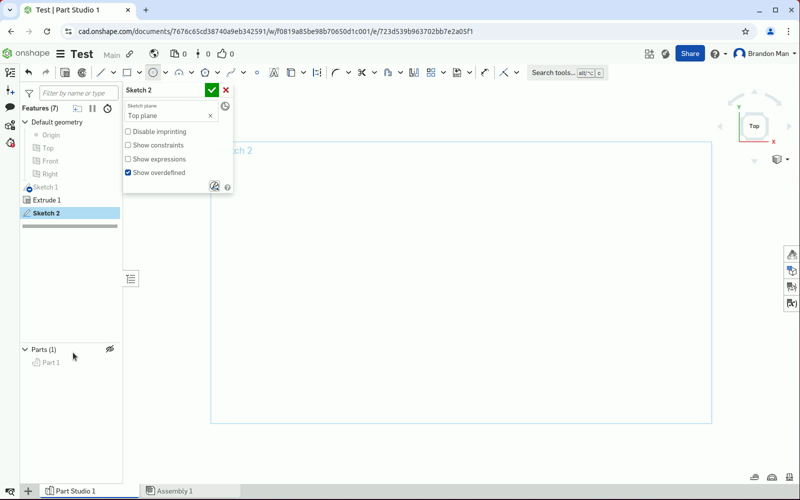
mouse_move(461, 282)
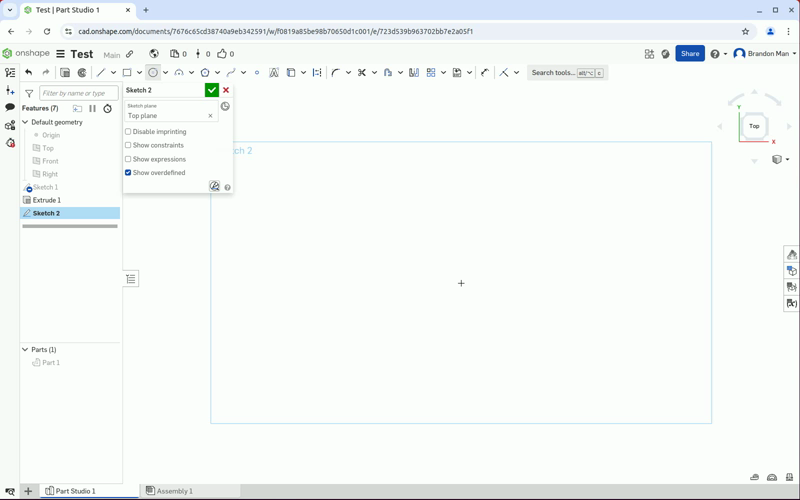
click(461, 282)
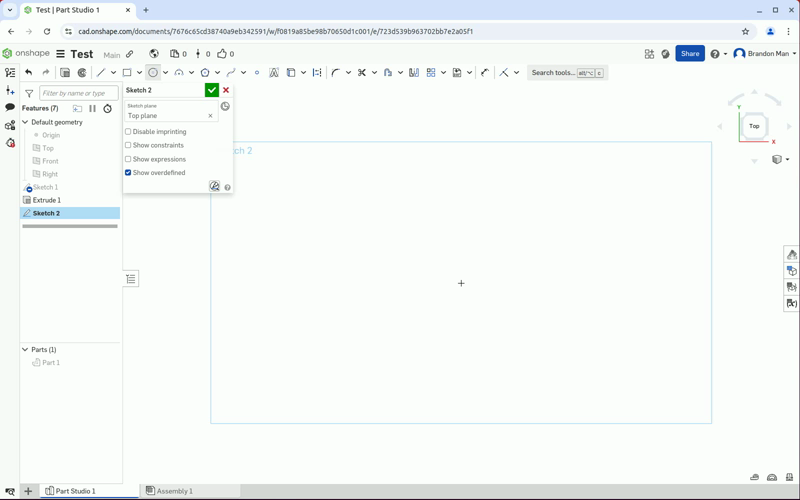
key_up(shift)
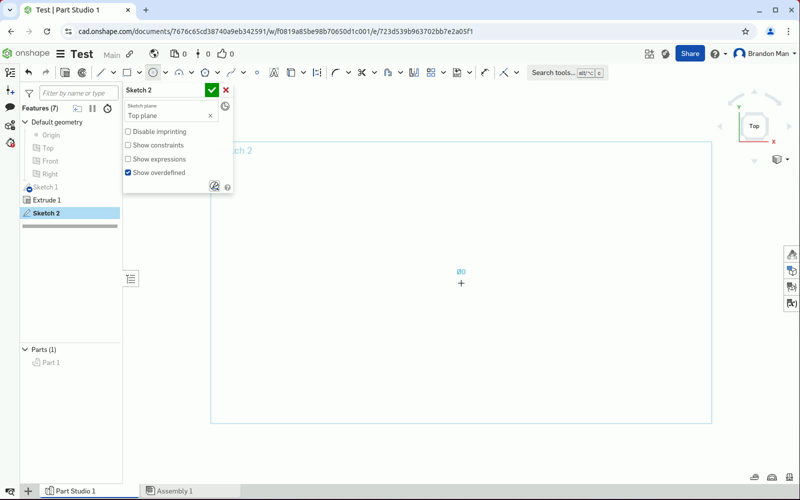
mouse_move(539, 282)
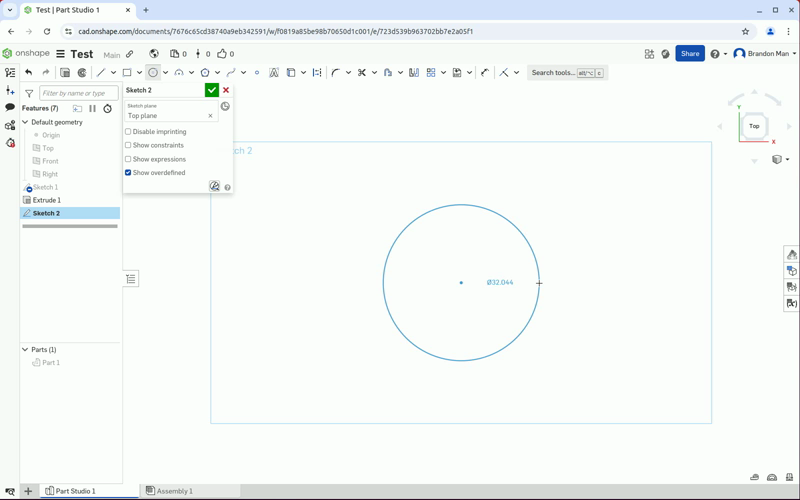
click(539, 282)
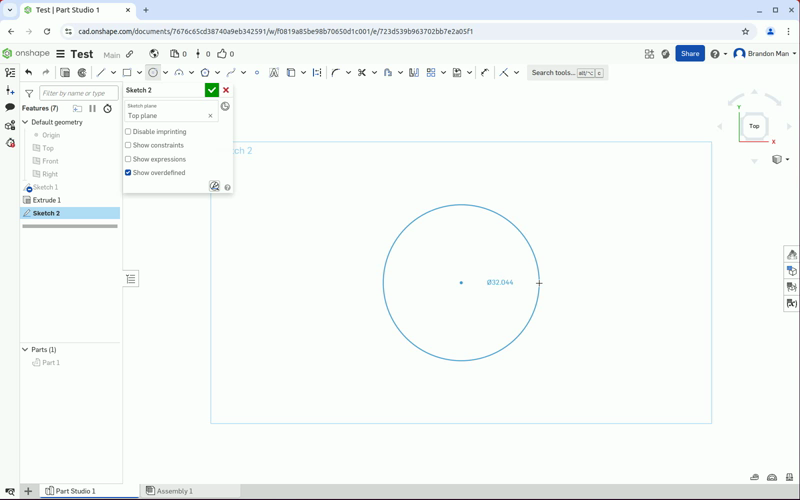
key(esc)
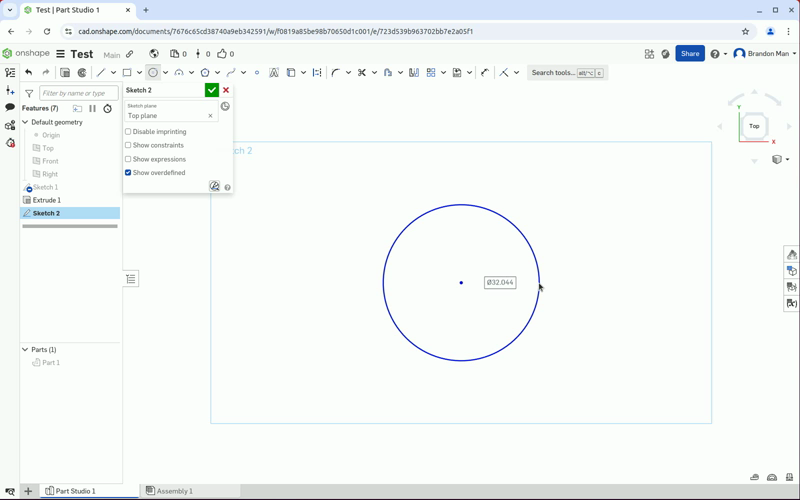
mouse_move(492, 236)
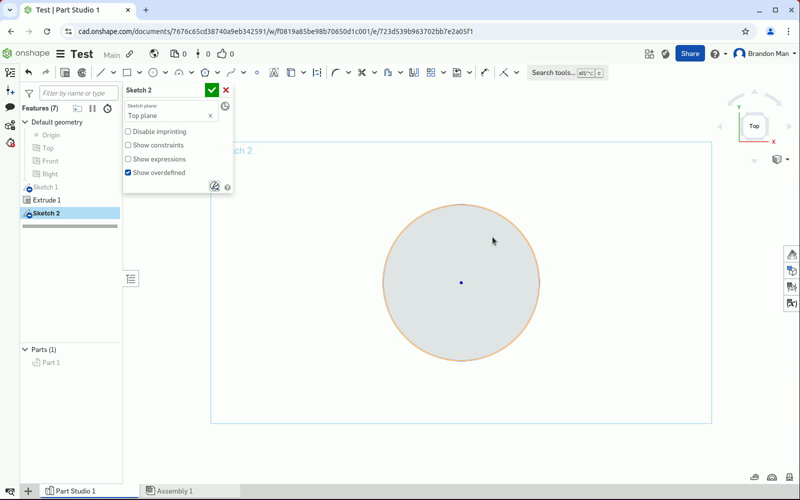
click(492, 236)
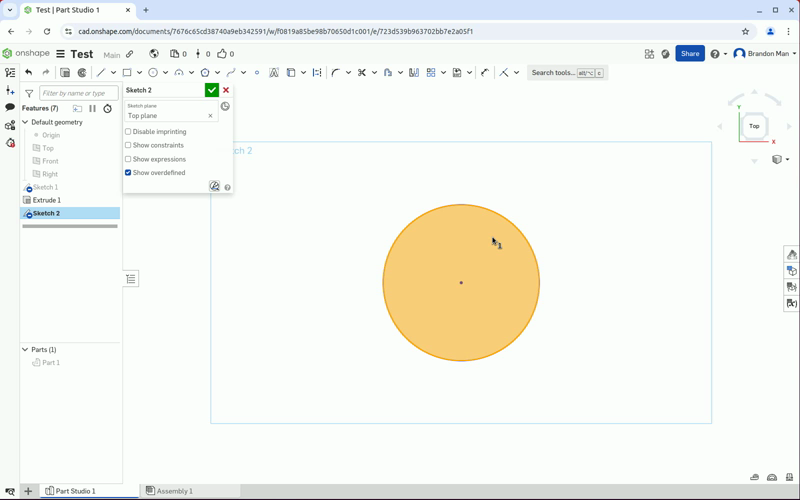
mouse_move(73, 352)
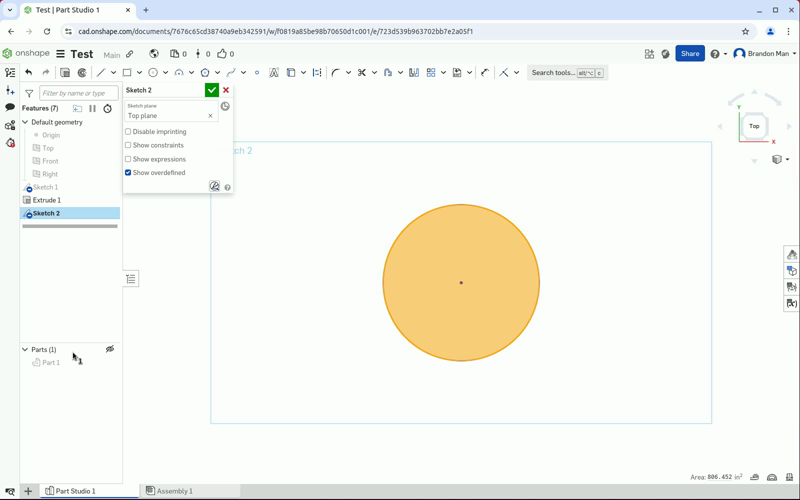
key(shift+y)
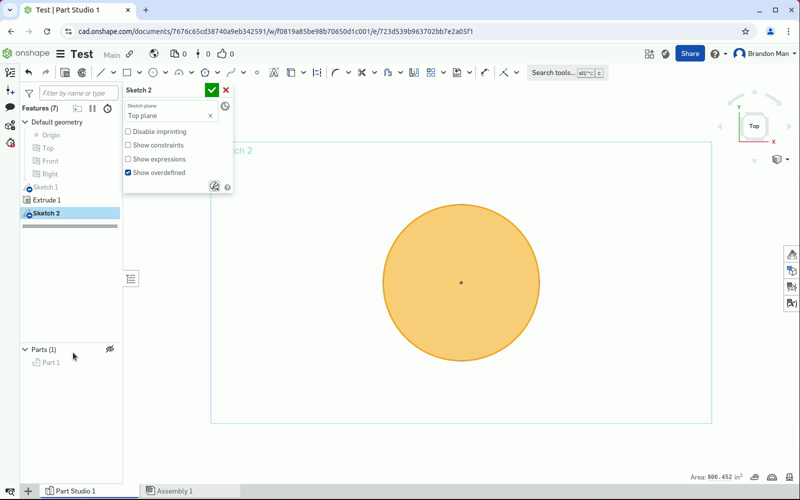
key(shift+e)
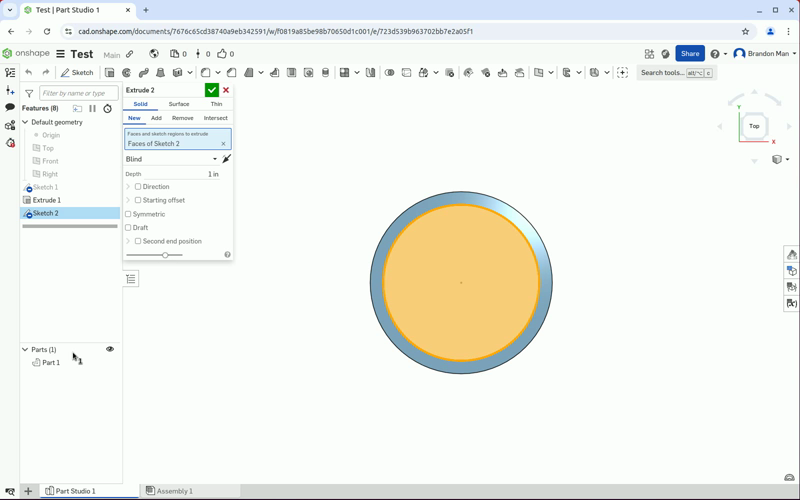
mouse_move(143, 106)
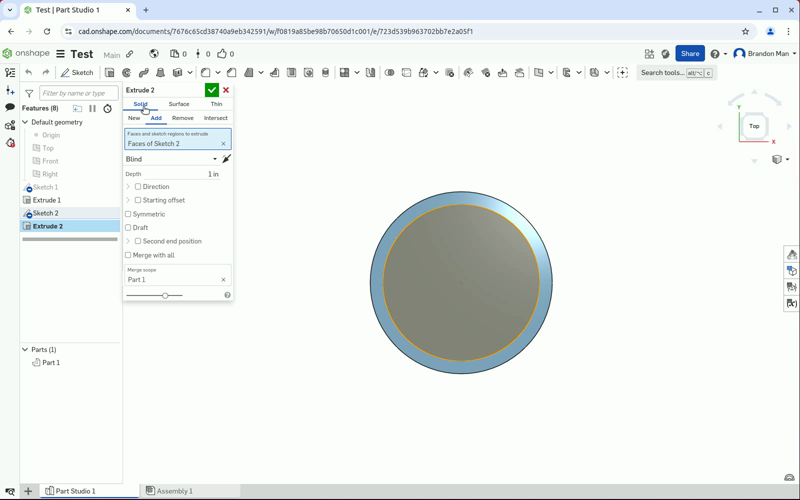
click(143, 106)
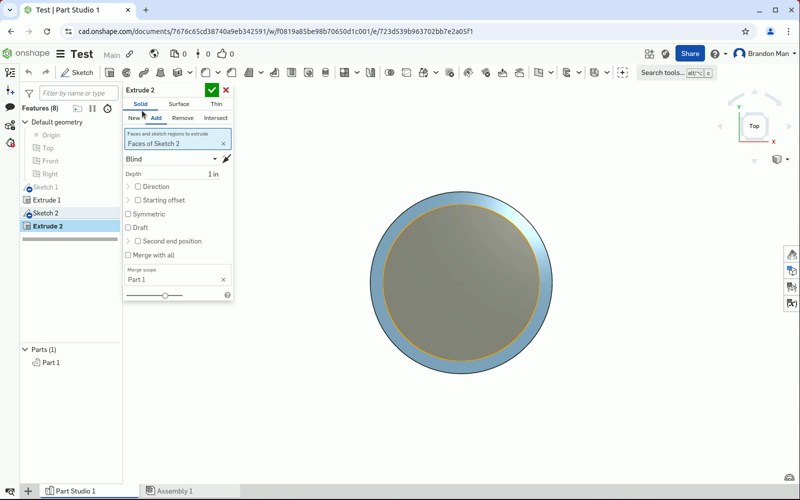
mouse_move(137, 120)
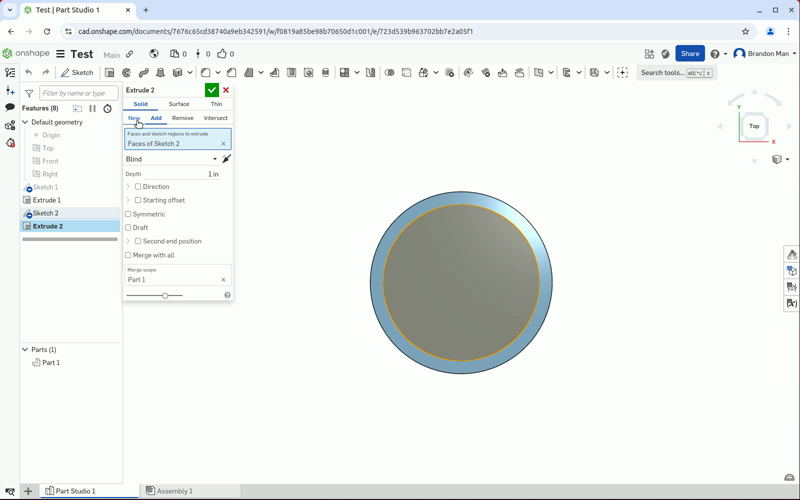
click(137, 120)
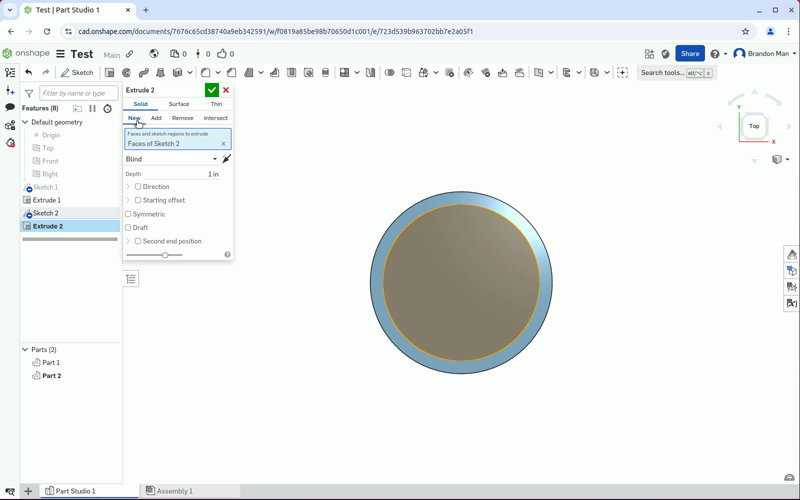
key(tab, 4)
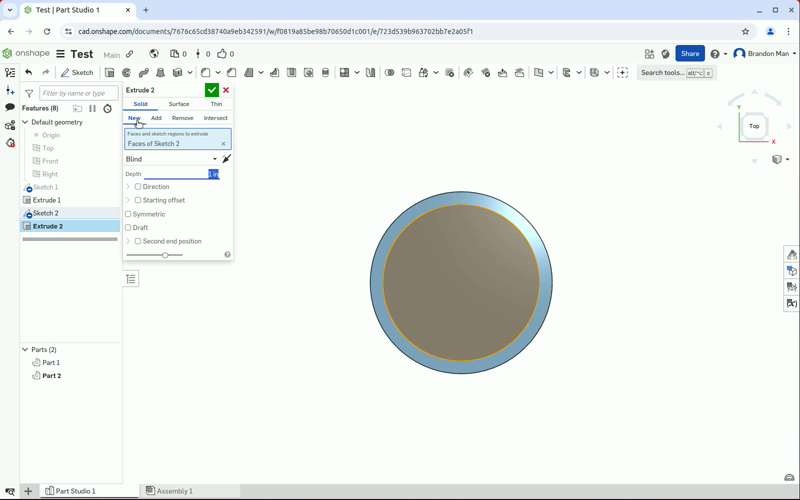
text(3.611)
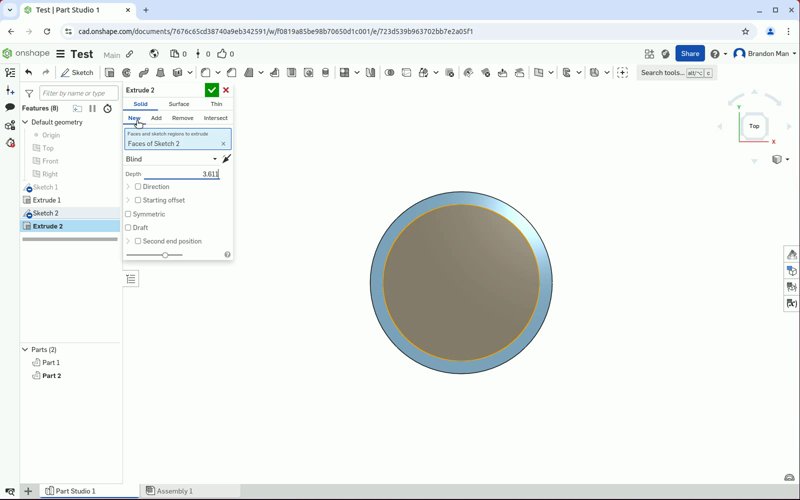
key(enter)
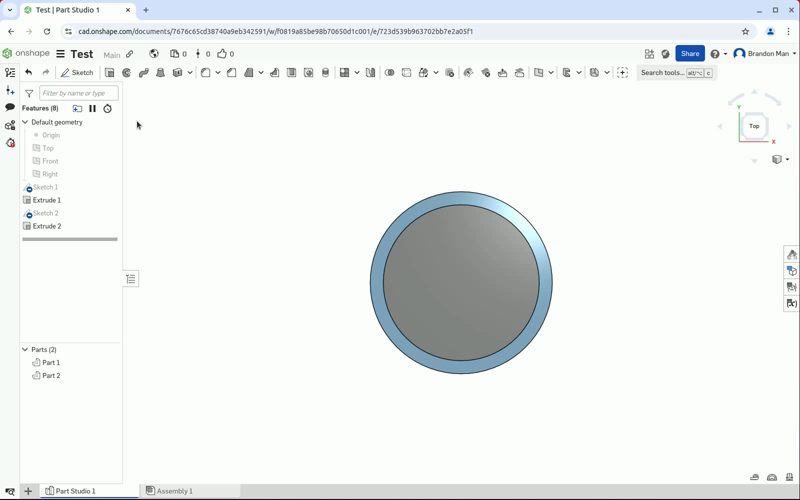
key(shift+h)
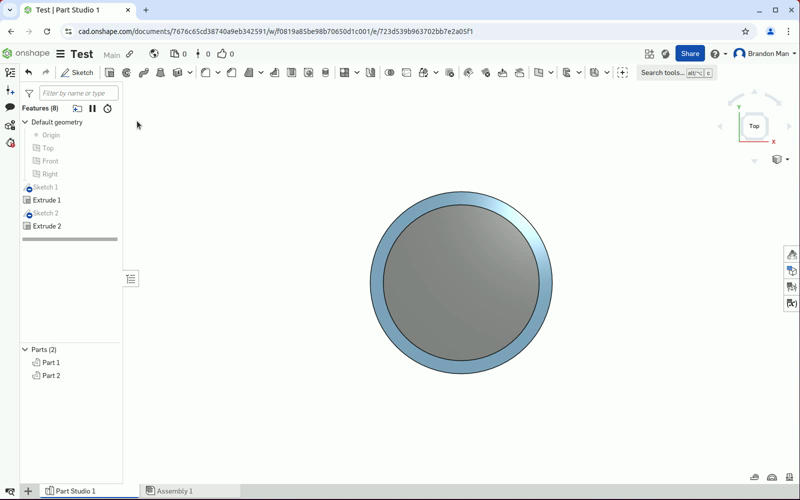
key(shift+h)
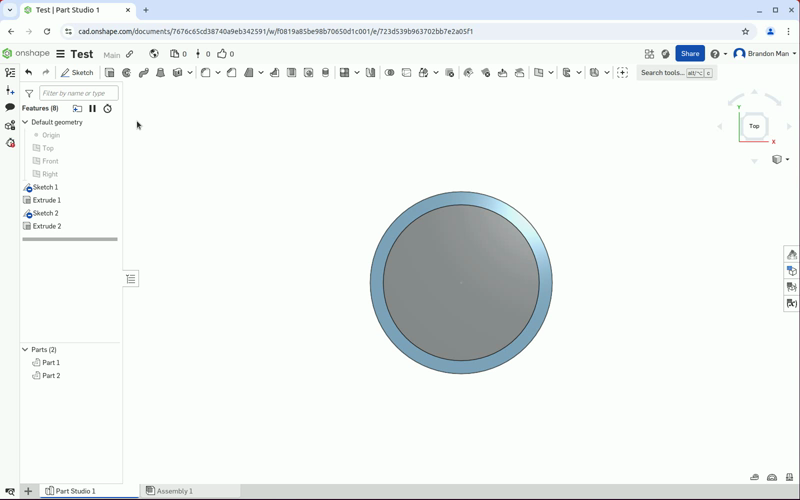
key(shift+7)
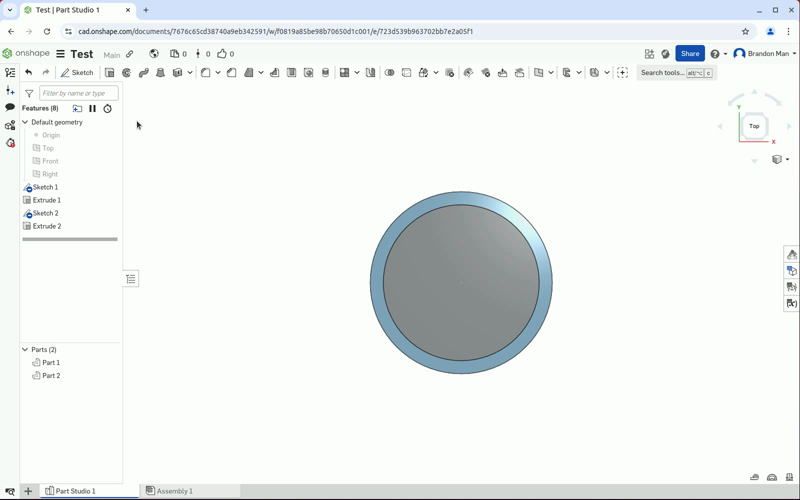
key(up, 3)
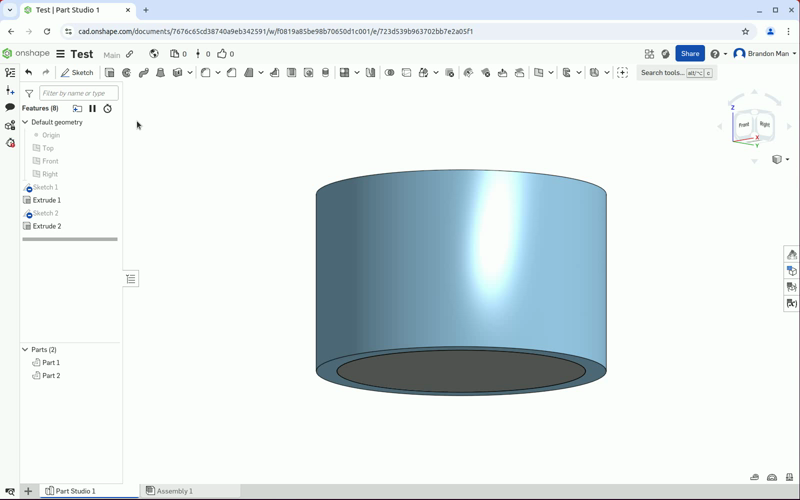
key(left, 3)
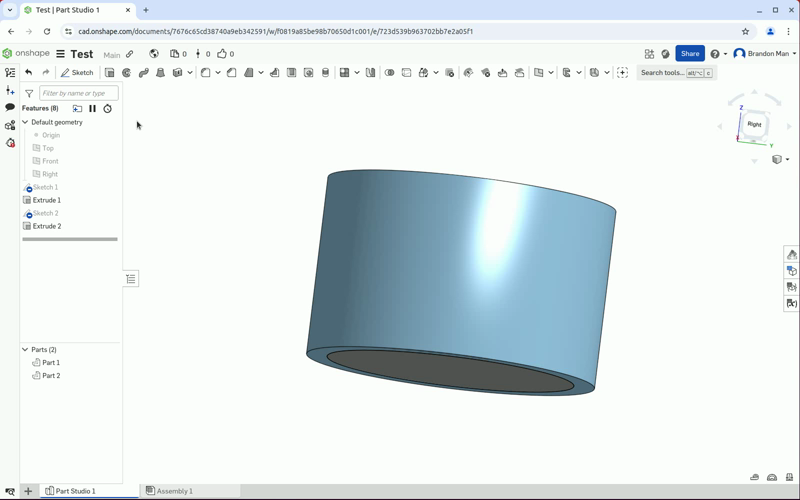
key(right, 3)
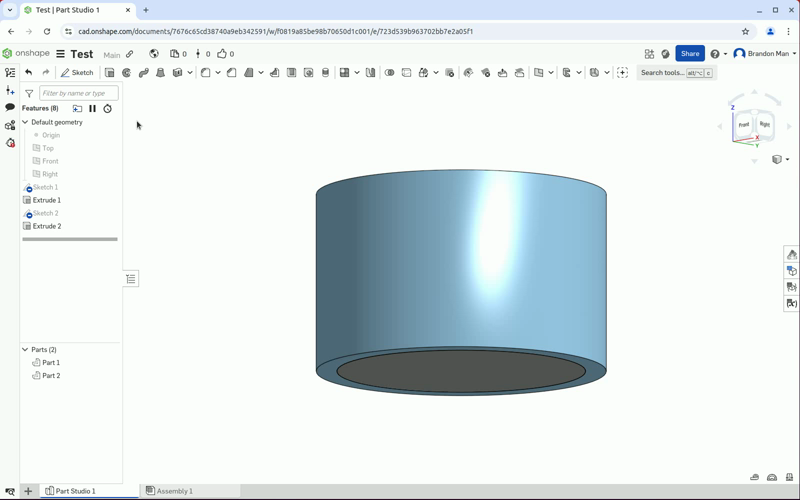
key(down, 3)
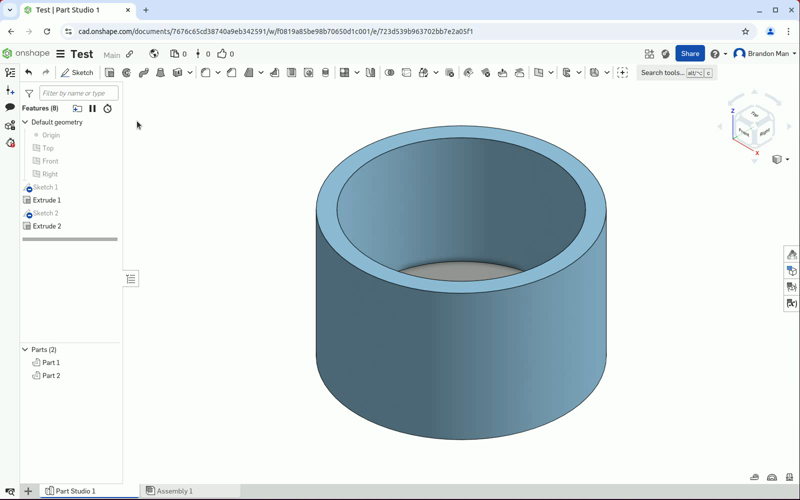
mouse_move(73, 189)
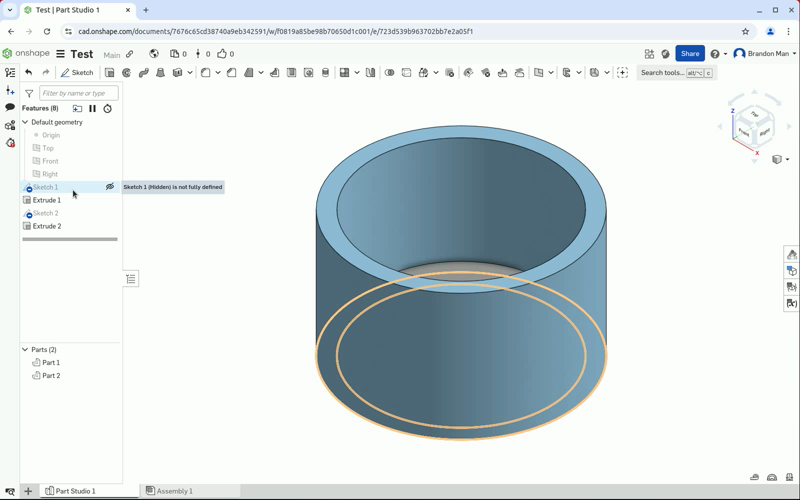
click(73, 189)